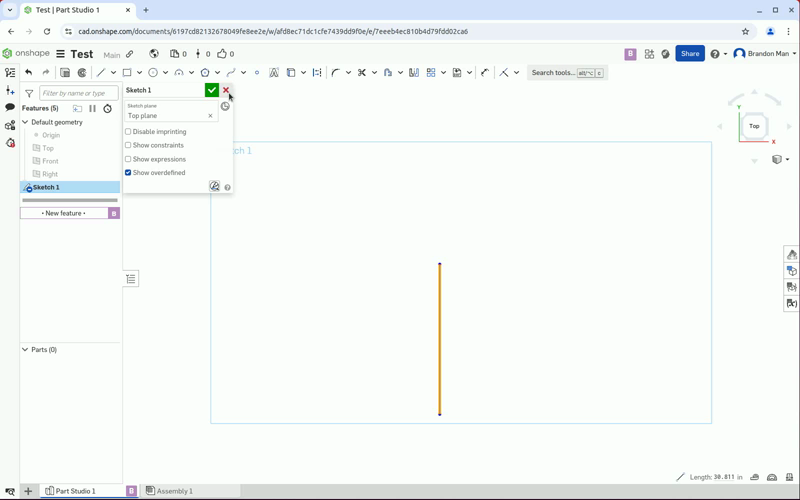
key(shift+h)
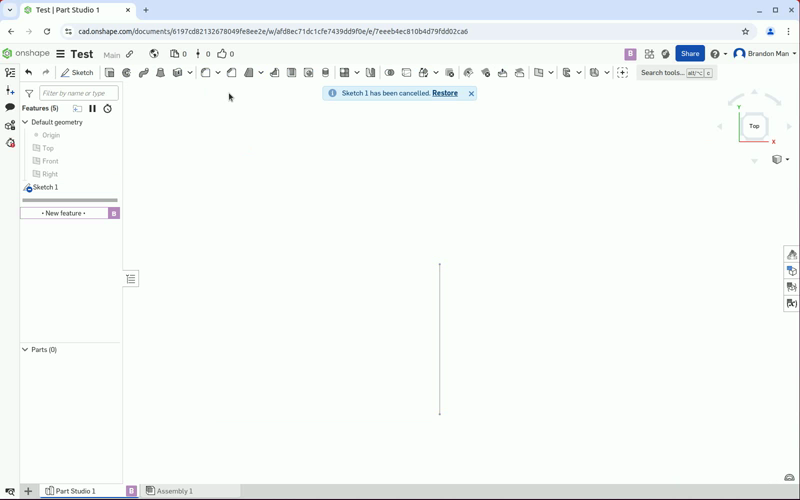
key(shift+s)
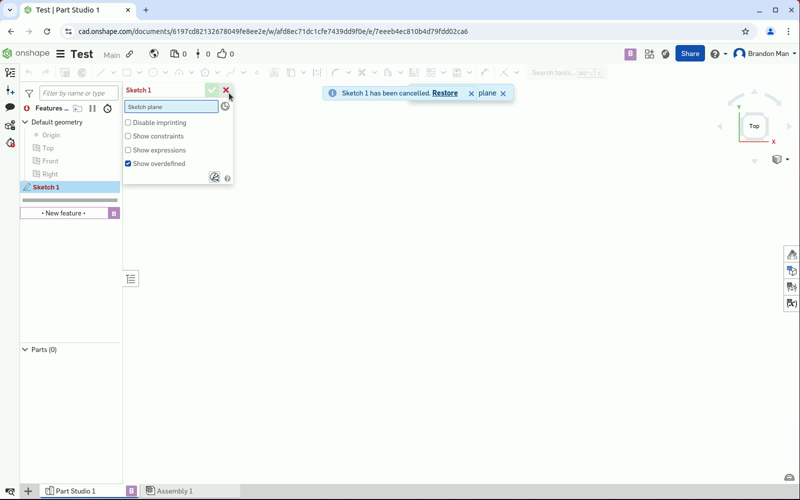
mouse_move(73, 150)
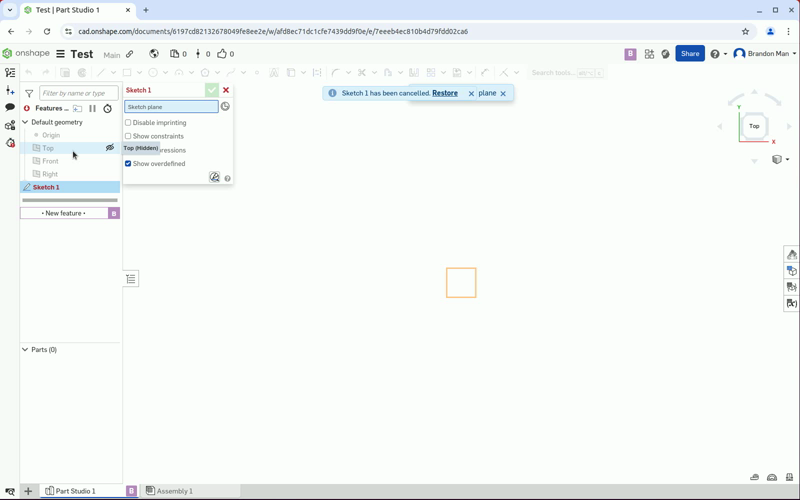
click(73, 150)
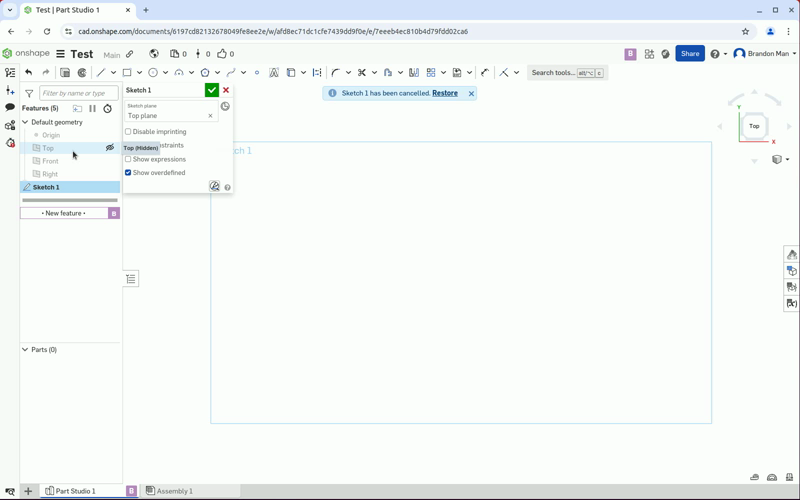
mouse_move(73, 352)
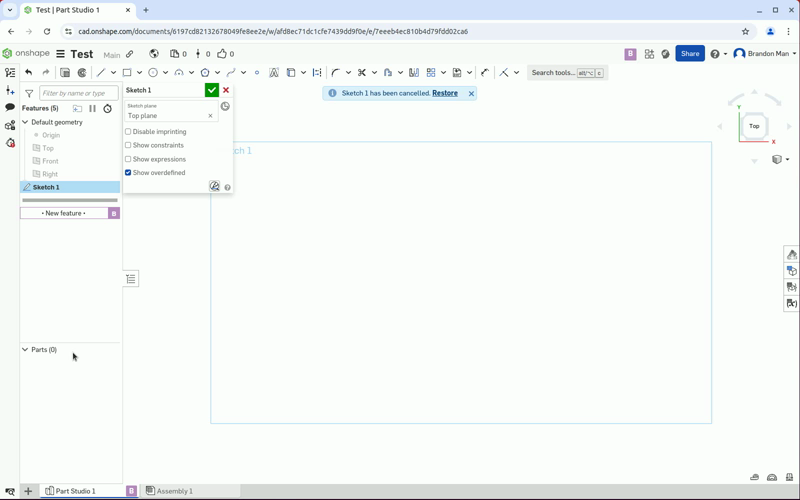
key(y)
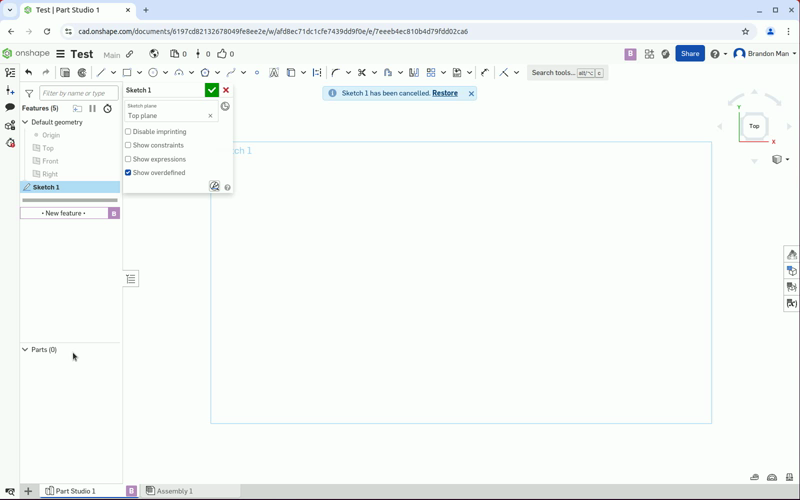
key(c)
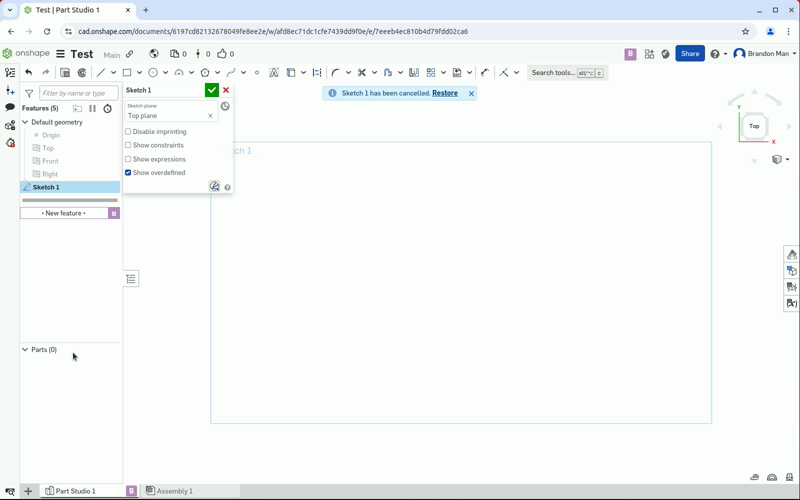
key_down(shift)
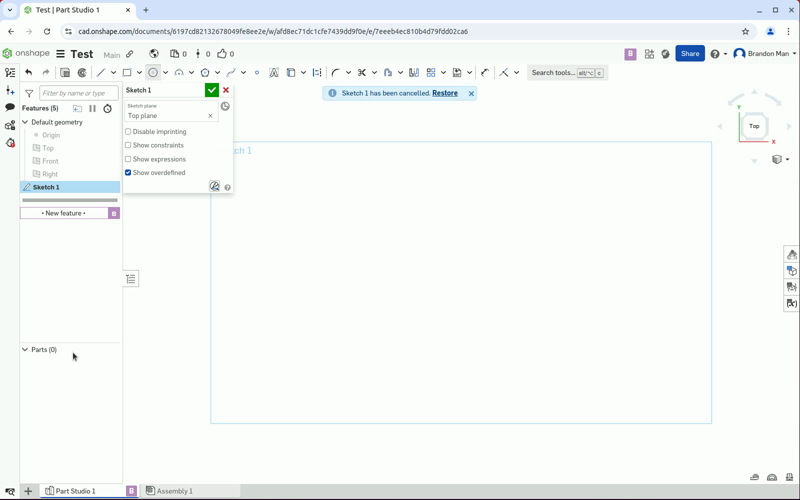
mouse_move(461, 282)
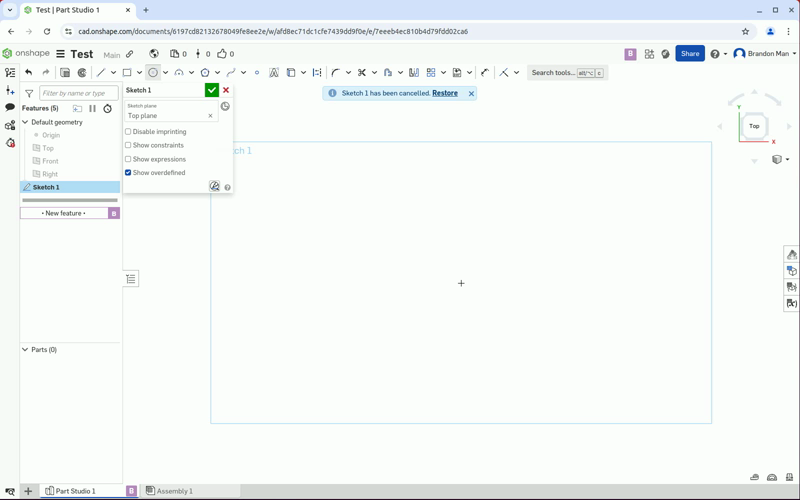
click(461, 282)
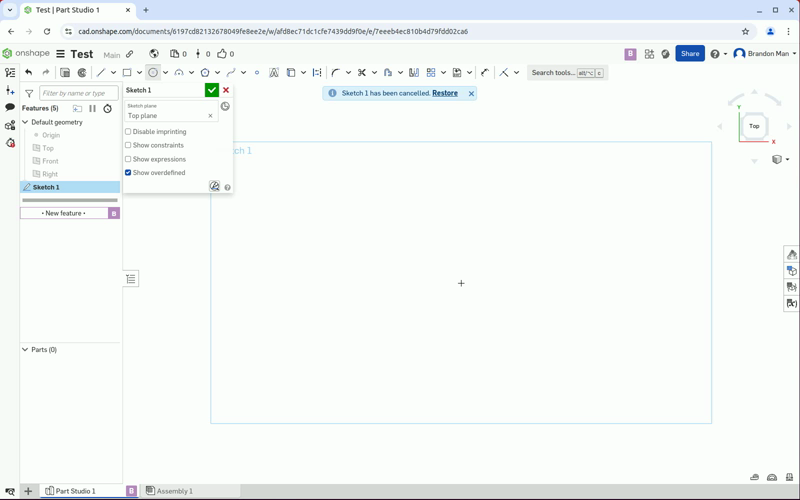
key_up(shift)
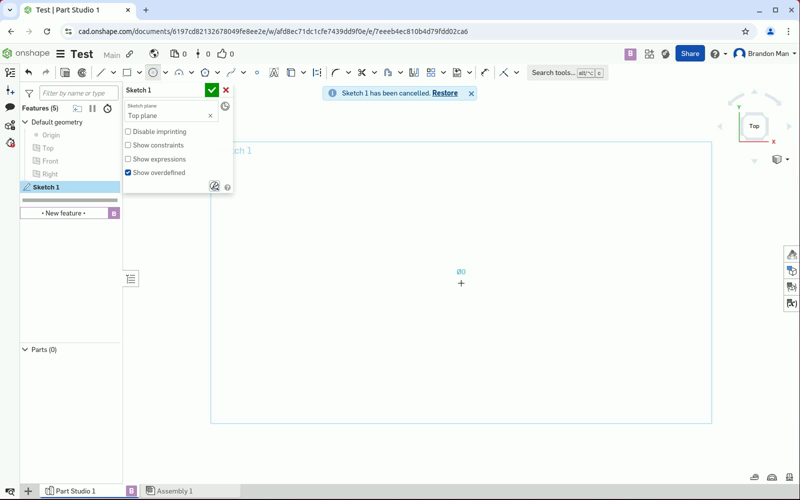
mouse_move(574, 282)
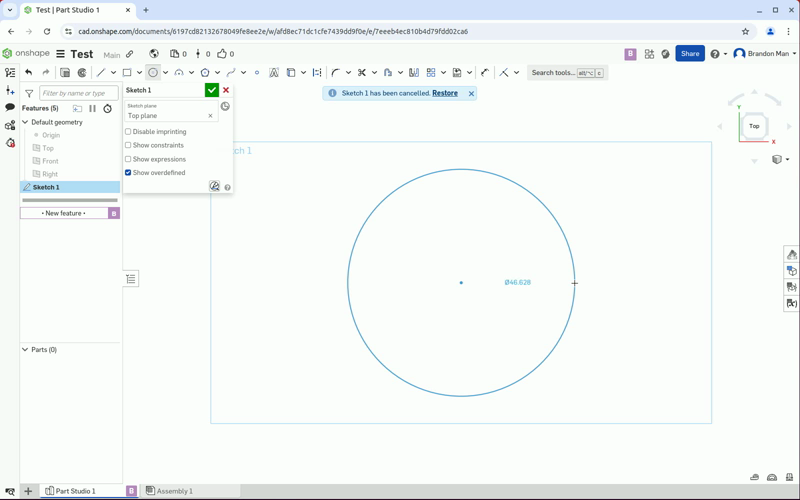
click(574, 282)
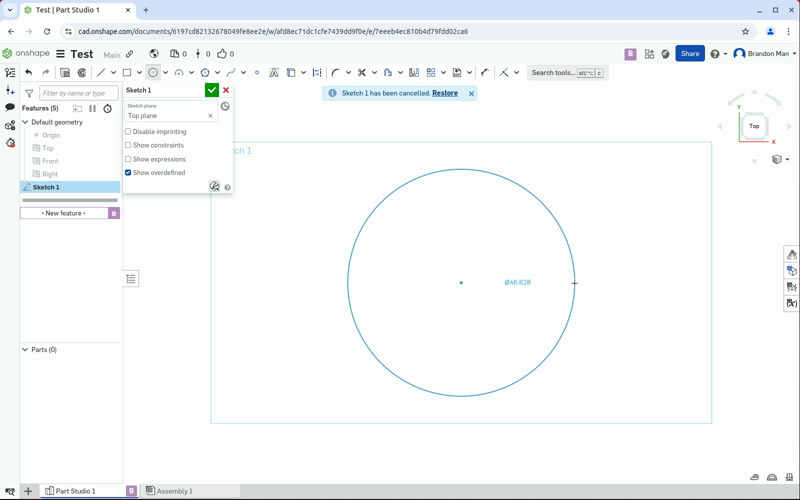
key(esc)
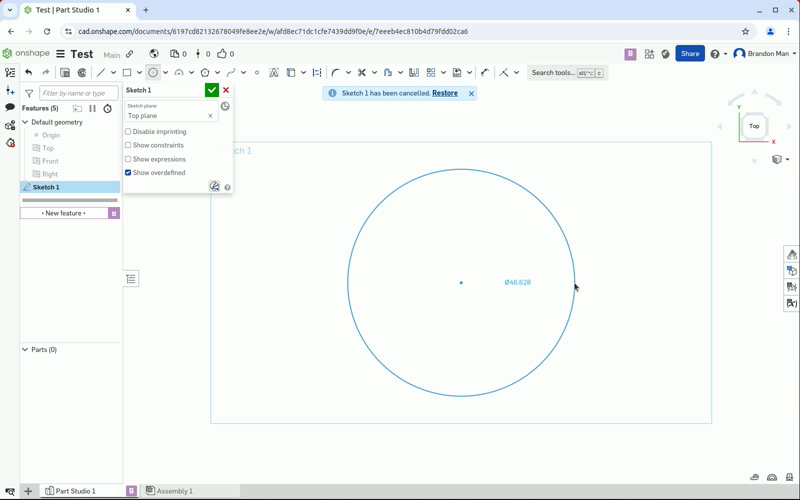
mouse_move(465, 358)
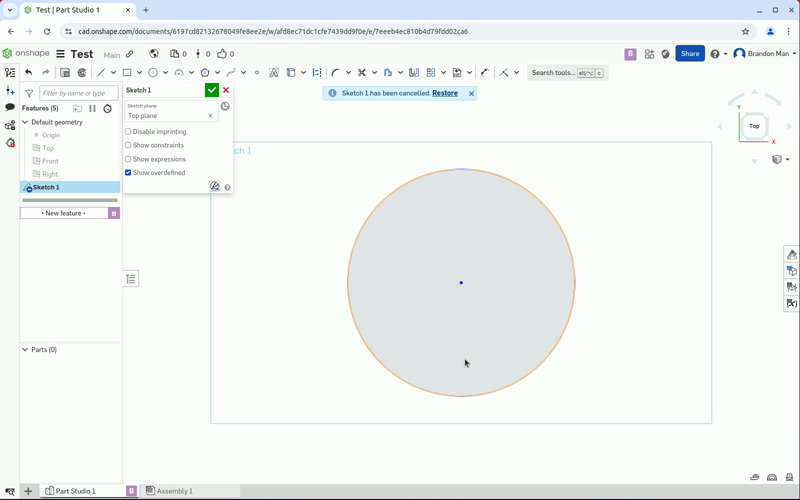
click(465, 358)
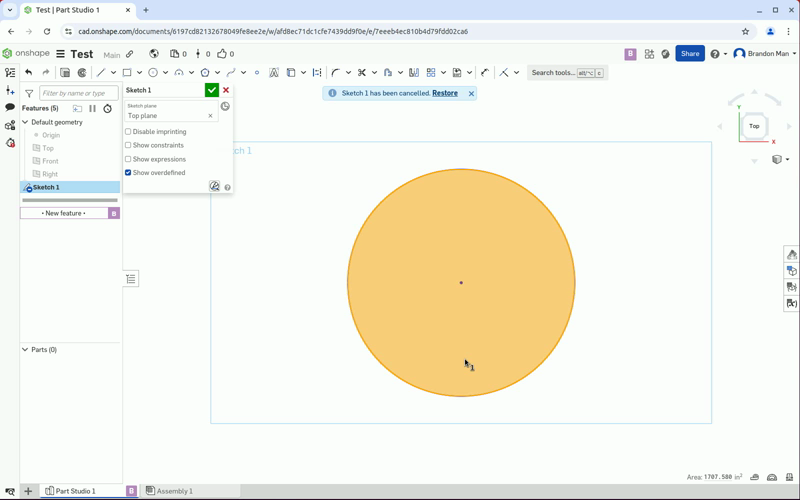
mouse_move(73, 352)
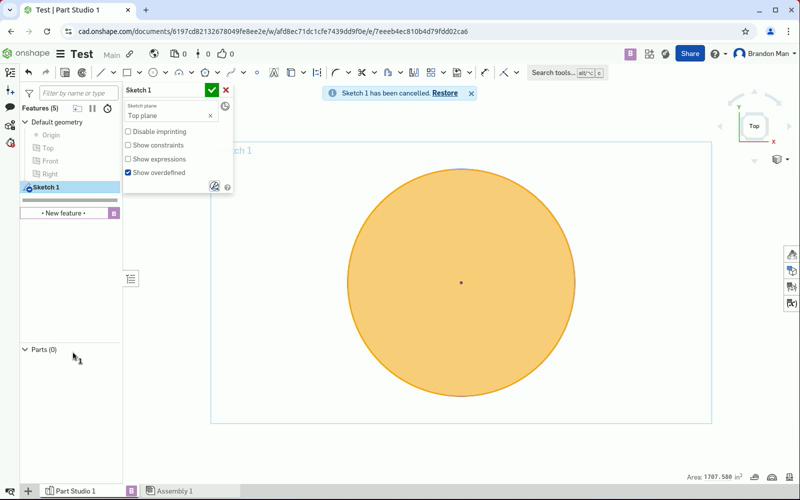
key(shift+y)
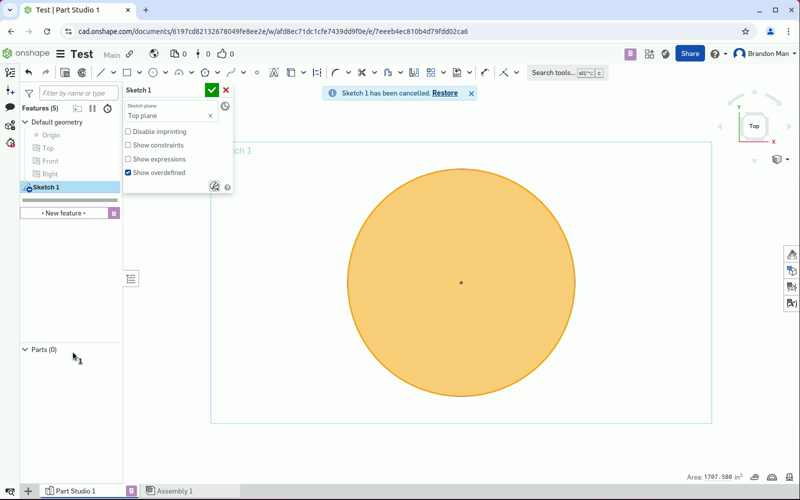
key(shift+e)
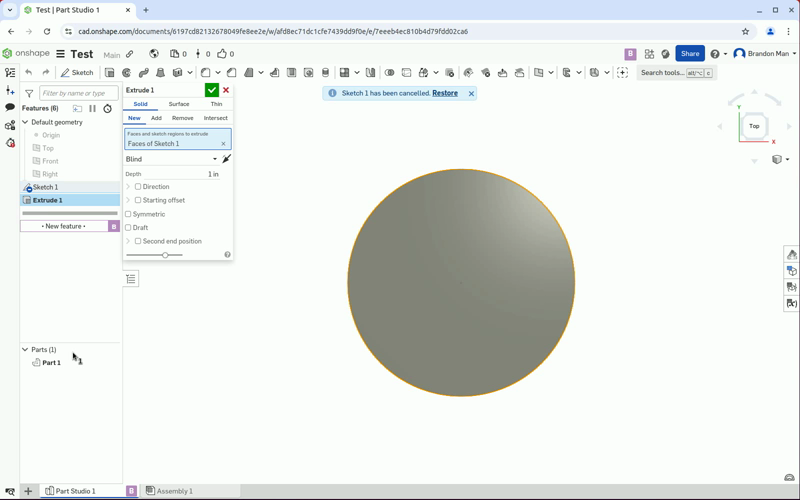
mouse_move(143, 106)
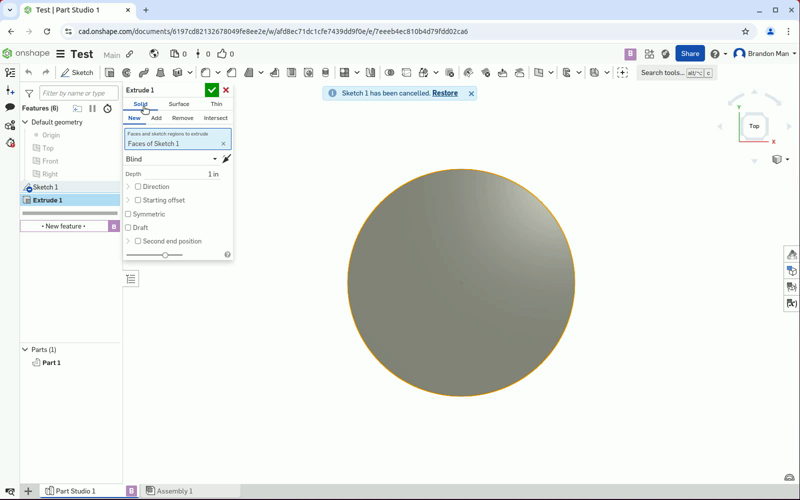
click(143, 106)
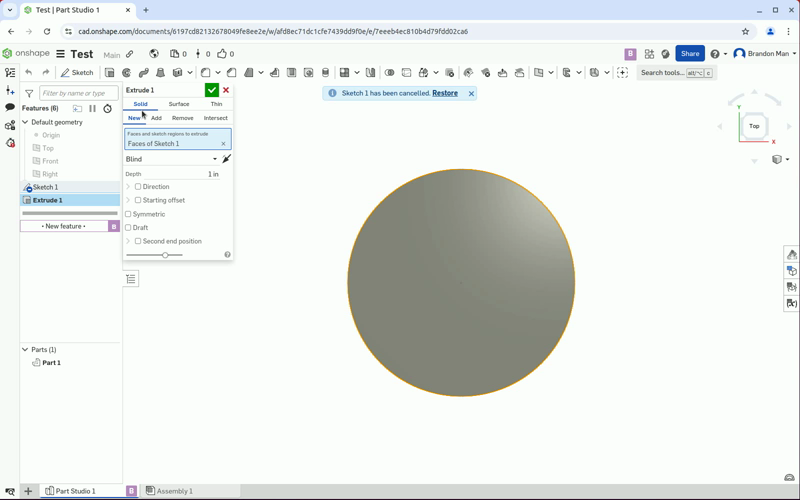
mouse_move(137, 120)
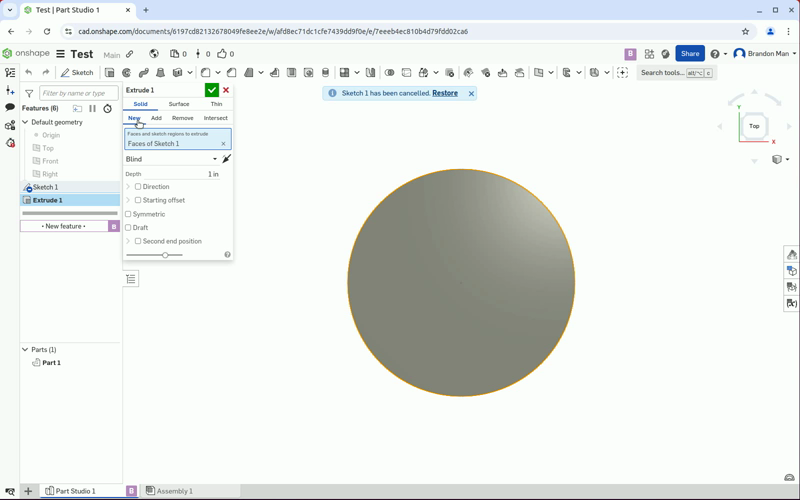
click(137, 120)
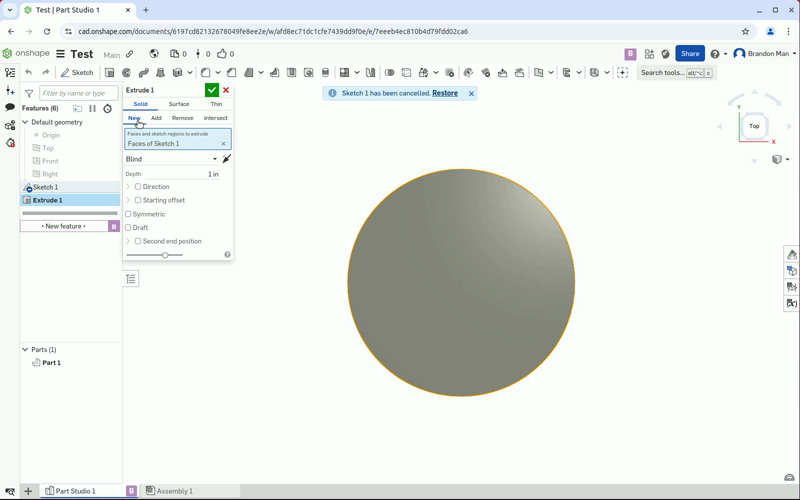
key(tab, 4)
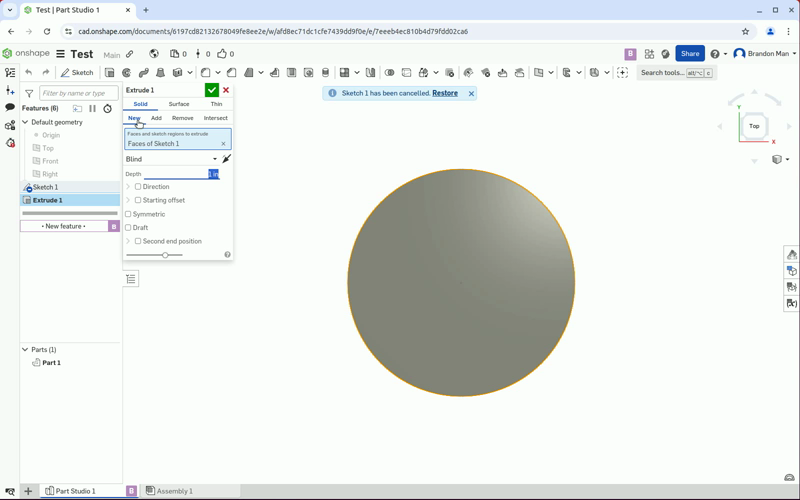
text(6.258)
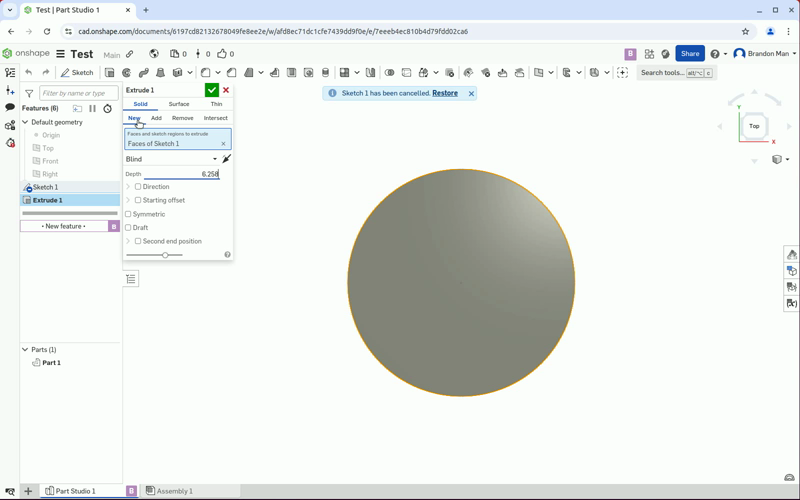
key(enter)
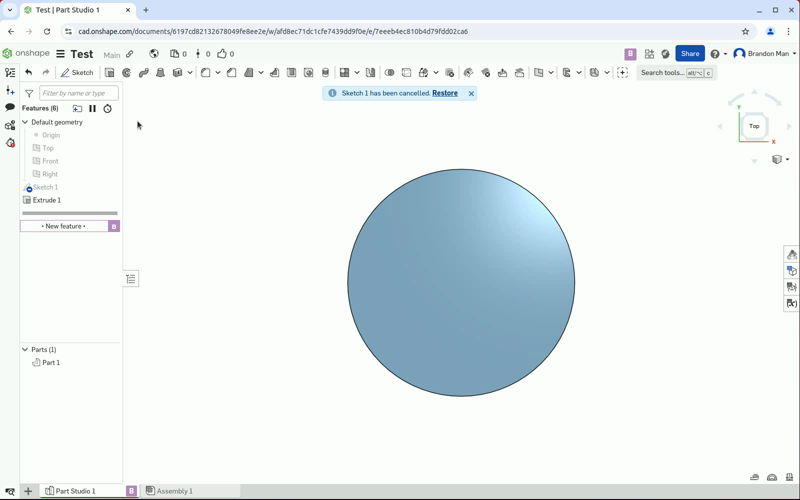
key(shift+h)
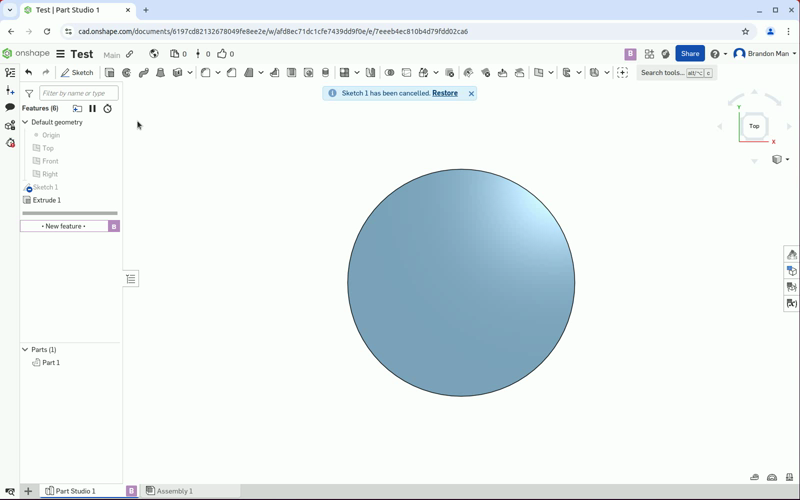
key(shift+h)
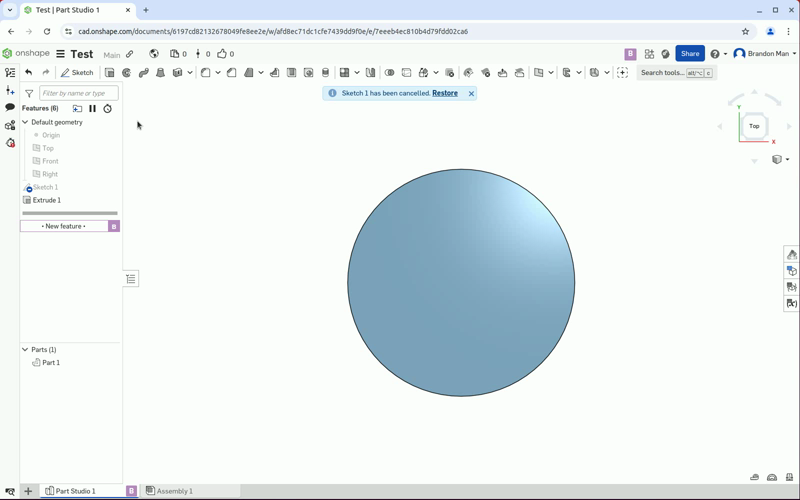
mouse_move(73, 189)
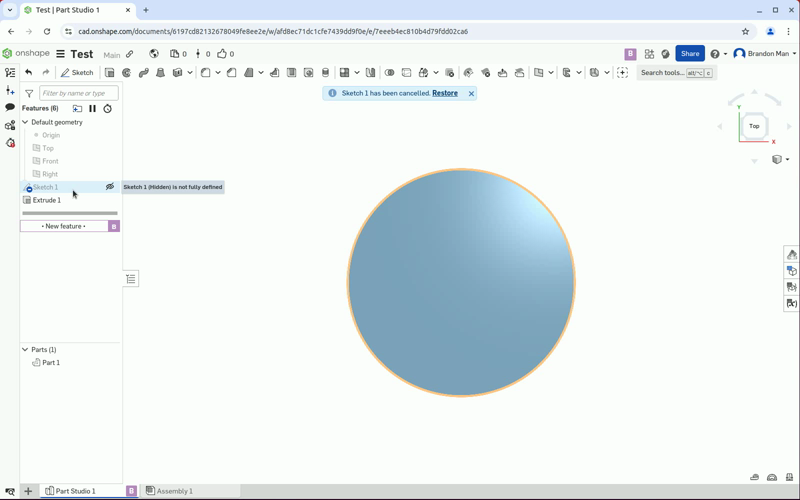
click(73, 189)
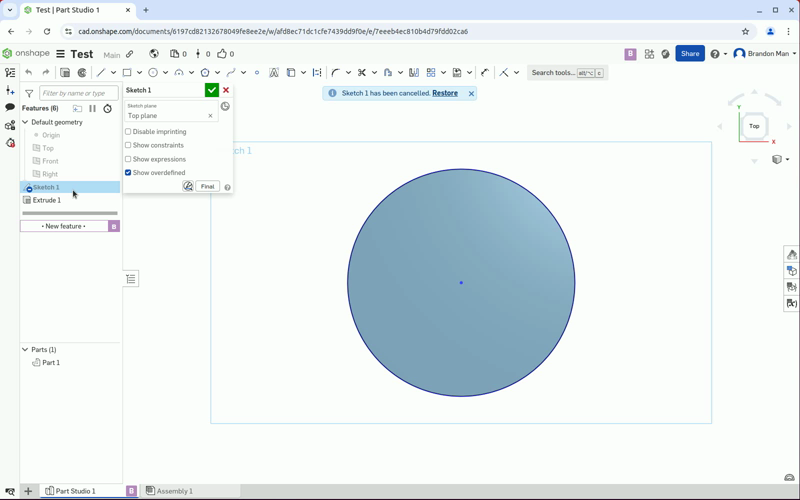
mouse_move(229, 92)
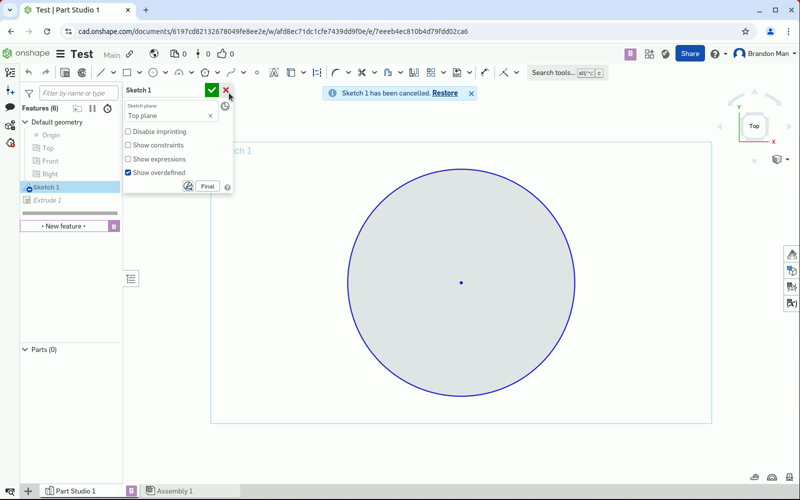
click(229, 92)
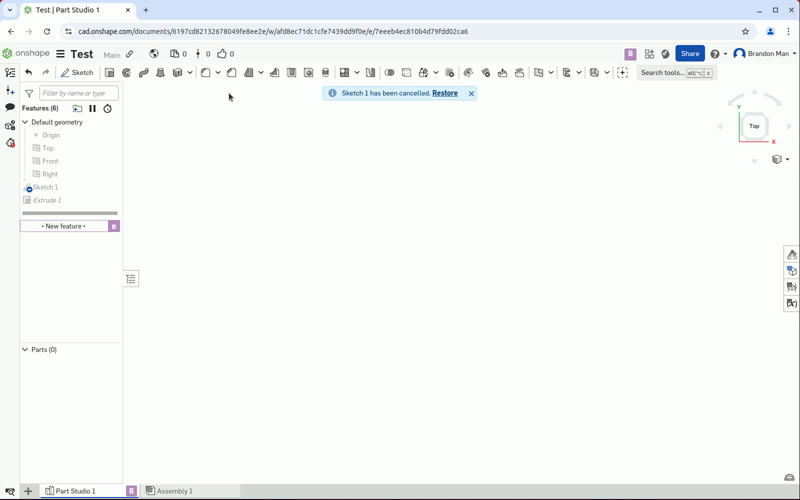
mouse_move(541, 75)
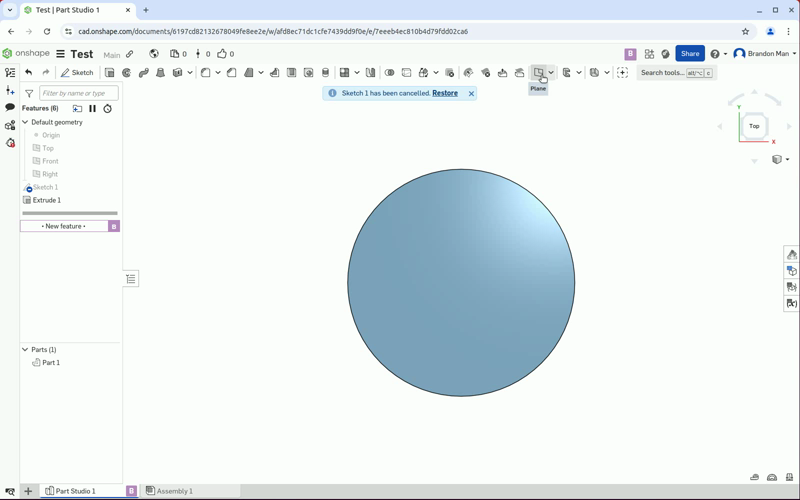
click(541, 75)
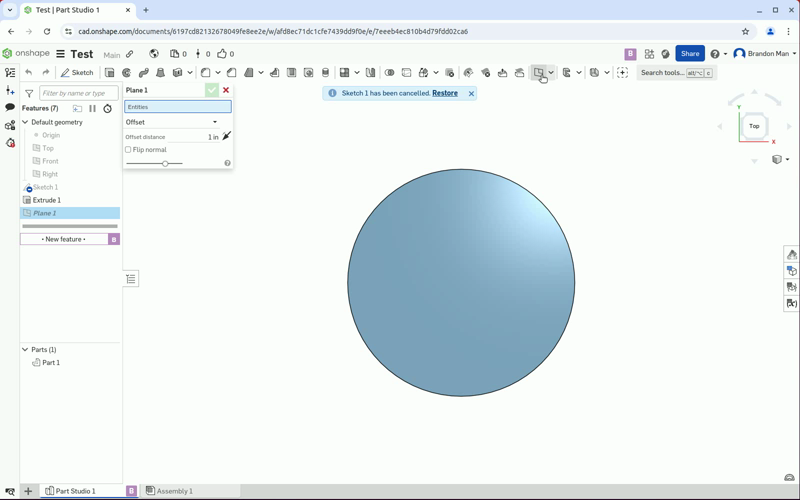
mouse_move(73, 150)
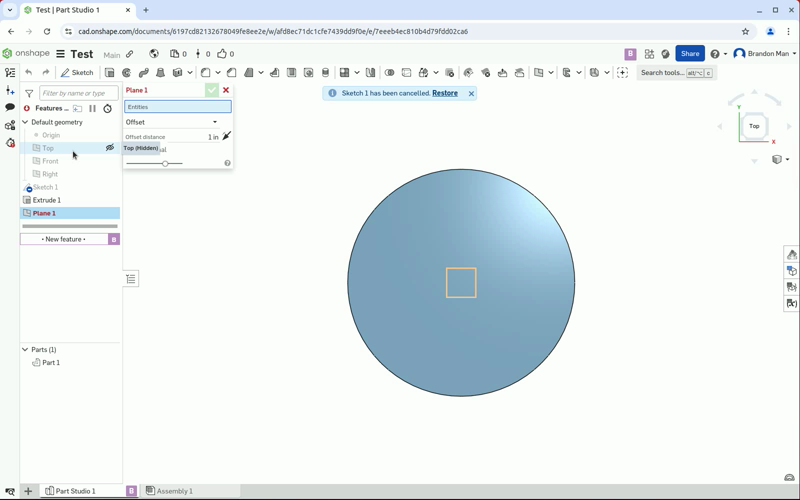
click(73, 150)
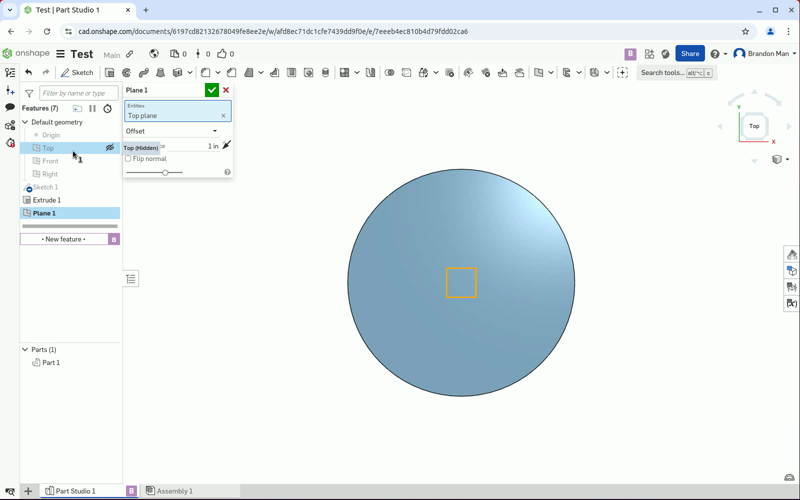
key(tab, 2)
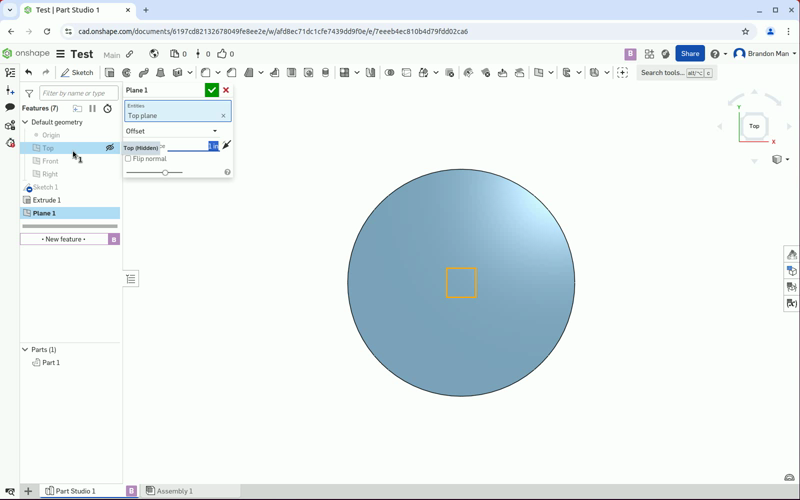
text(6.255)
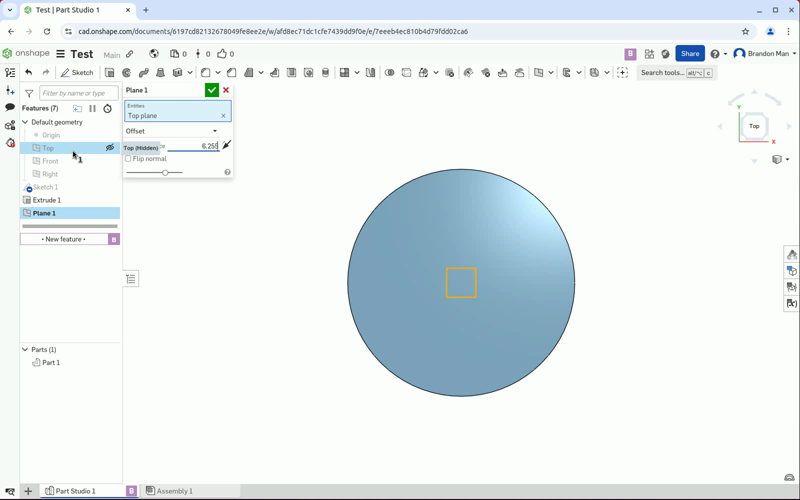
key(enter, 2)
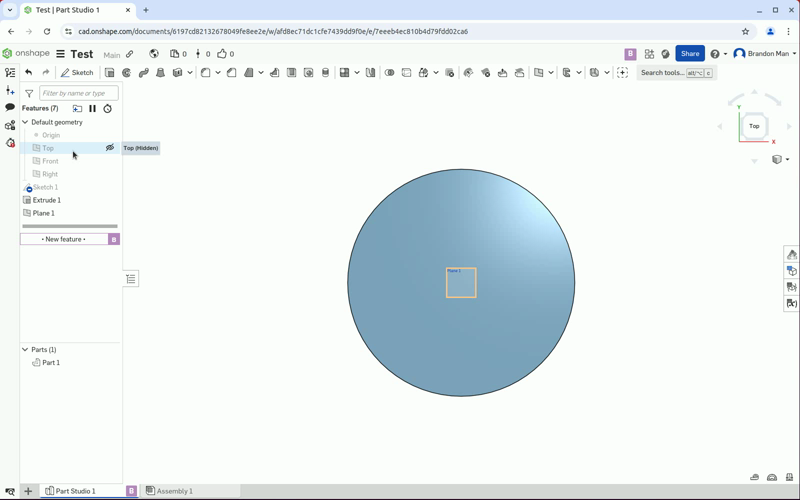
key(shift+s)
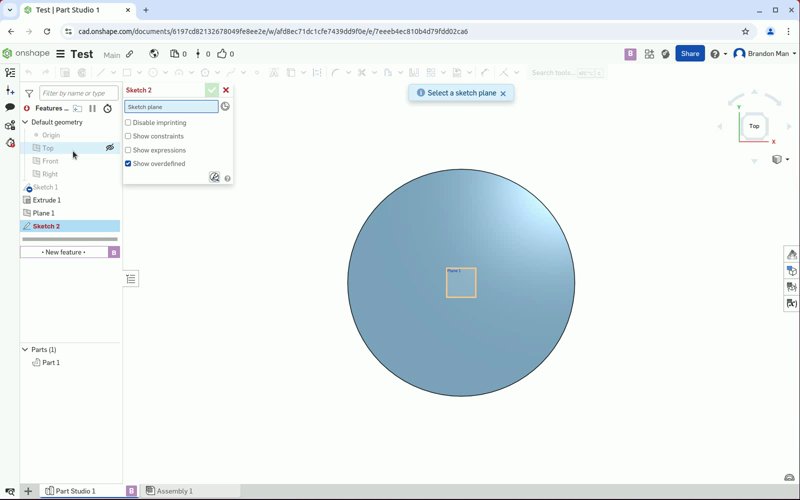
mouse_move(73, 215)
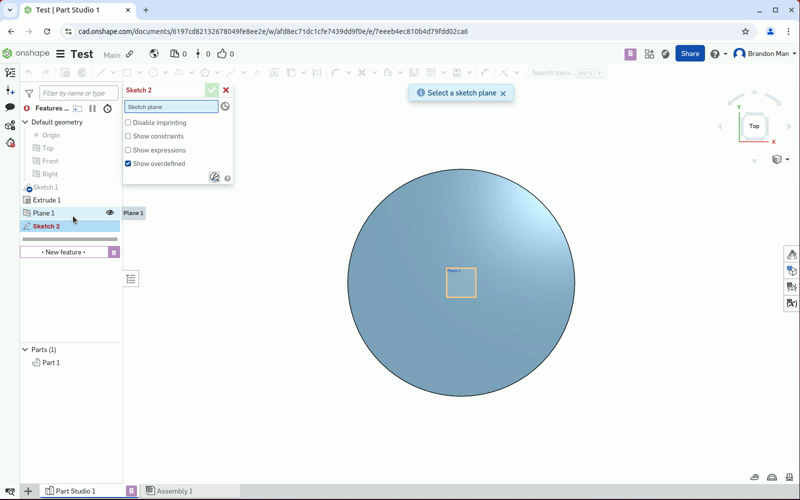
click(73, 215)
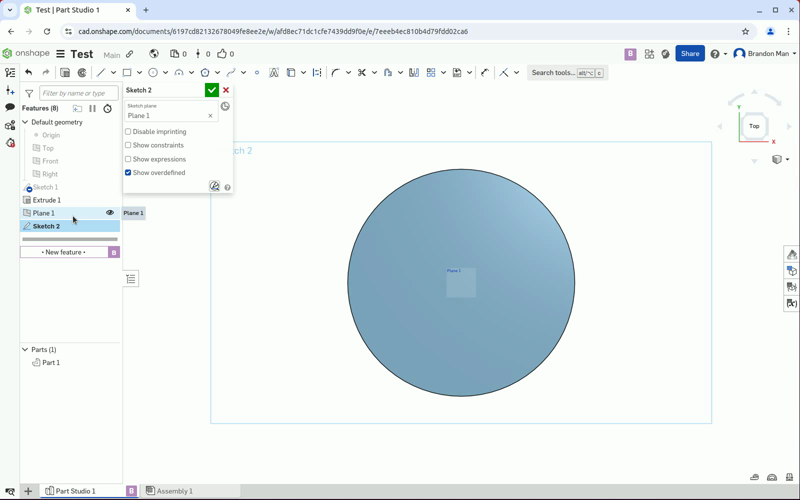
mouse_move(73, 352)
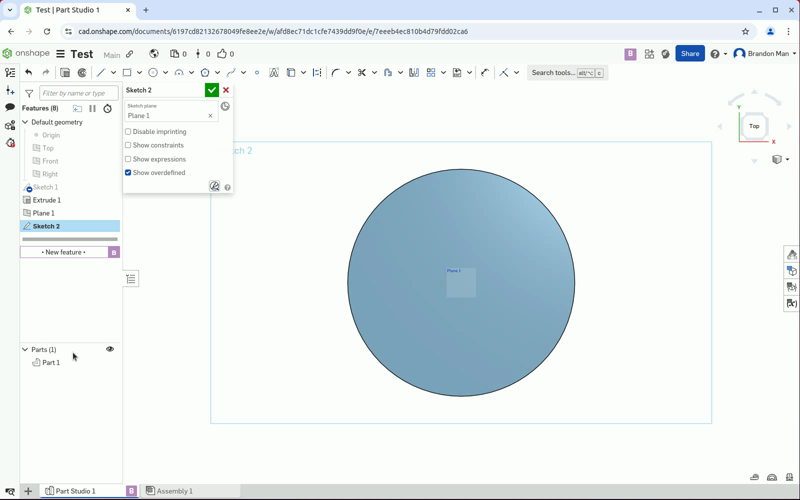
key(y)
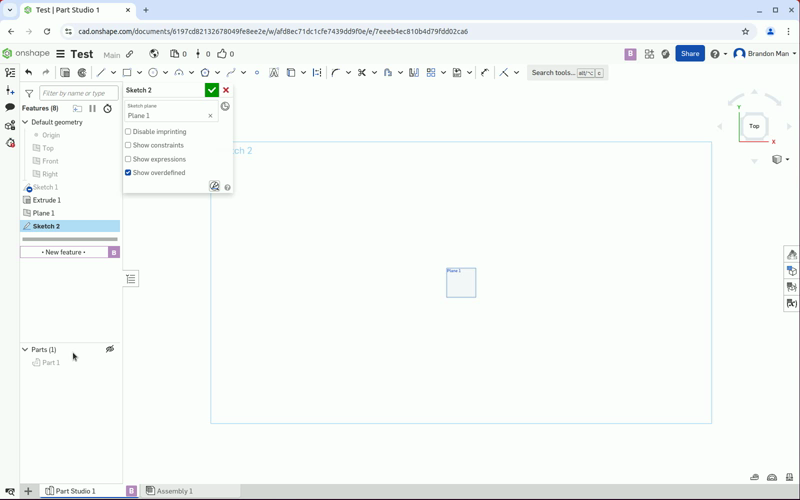
key(c)
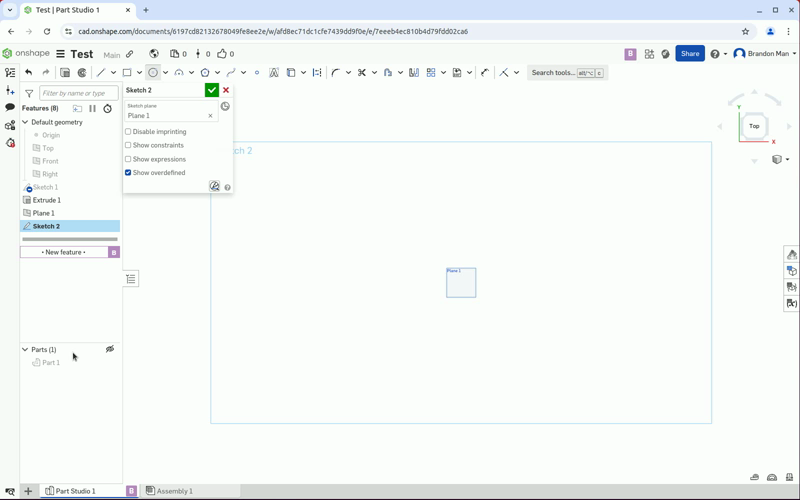
key_down(shift)
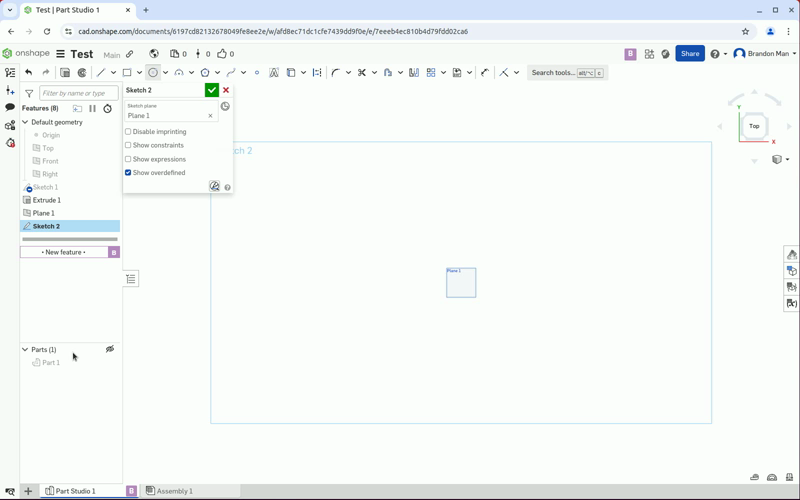
mouse_move(461, 282)
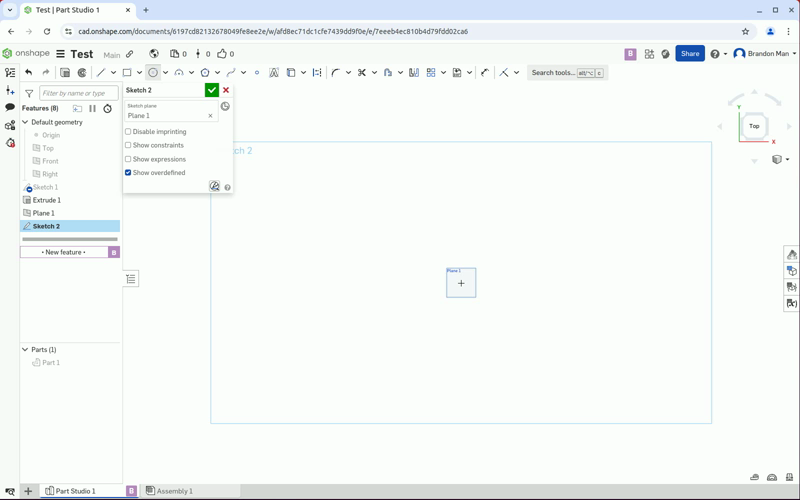
click(461, 282)
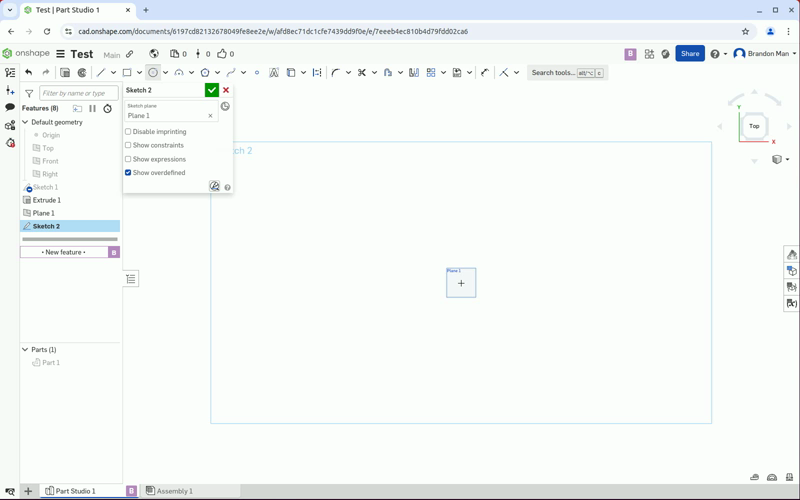
key_up(shift)
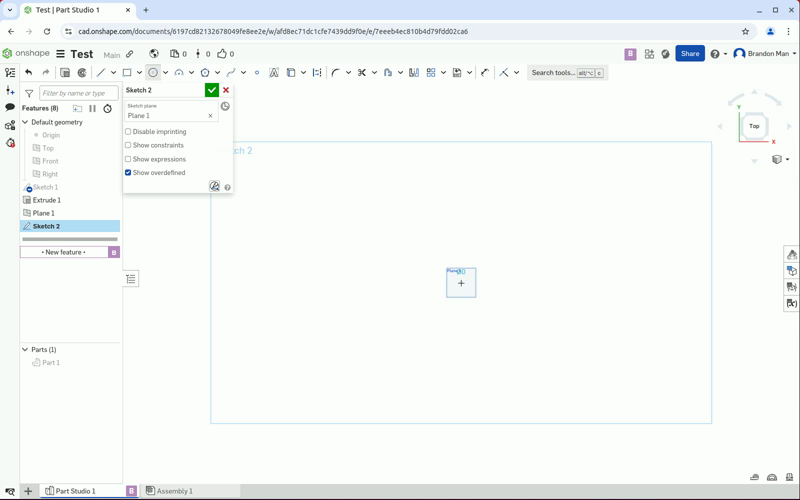
mouse_move(521, 282)
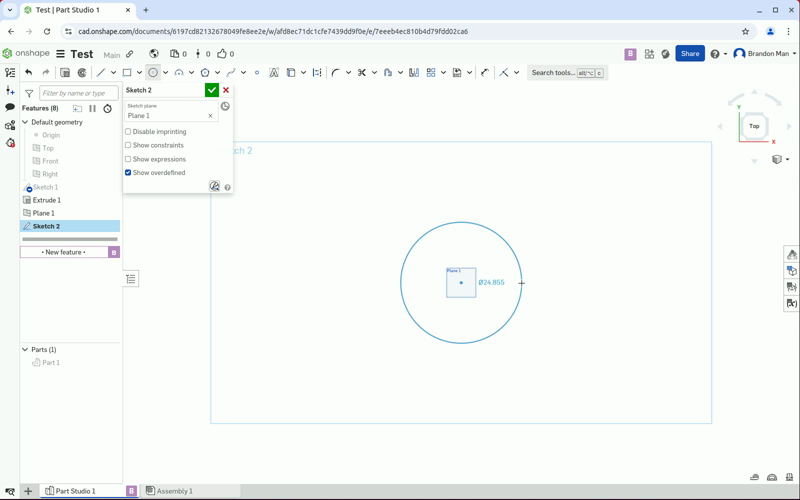
click(521, 282)
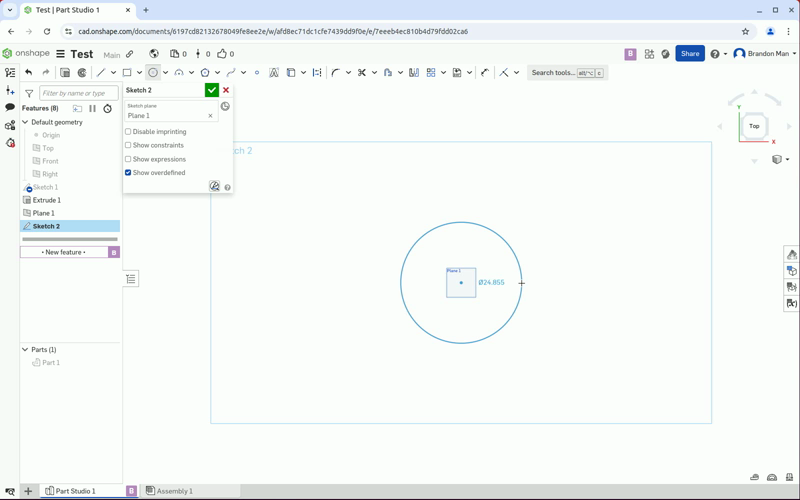
key(esc)
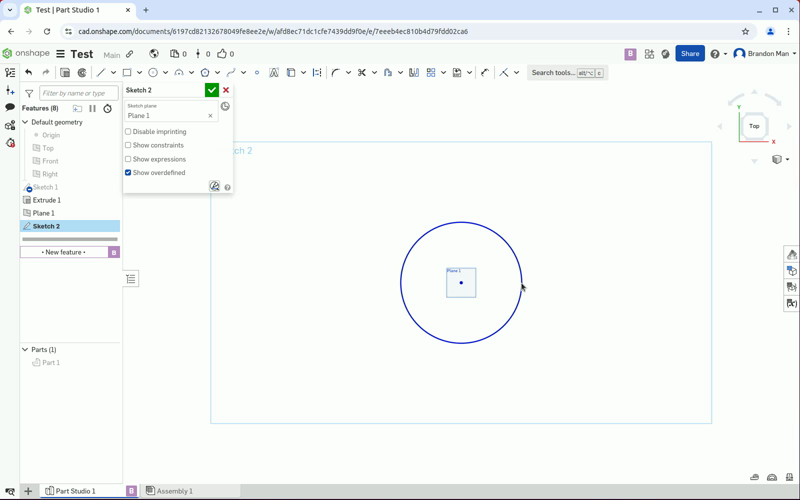
mouse_move(432, 288)
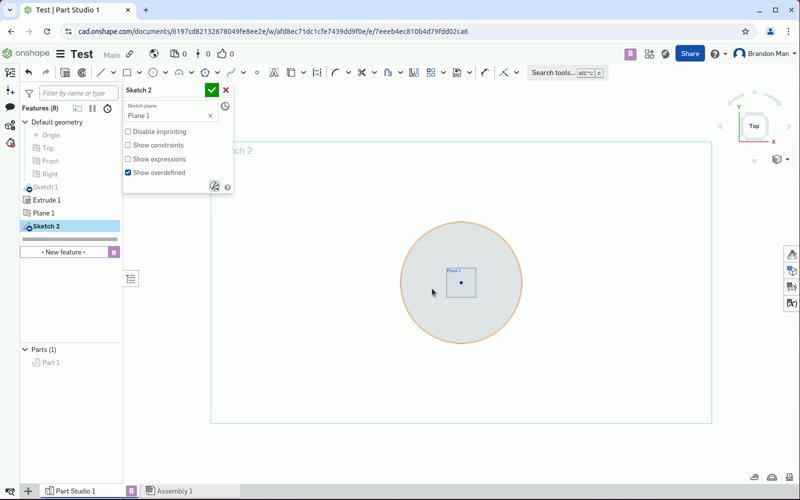
click(432, 288)
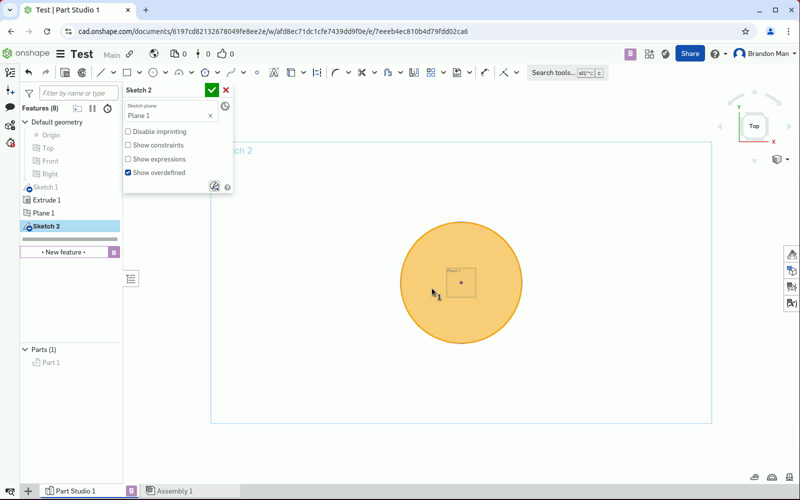
mouse_move(73, 352)
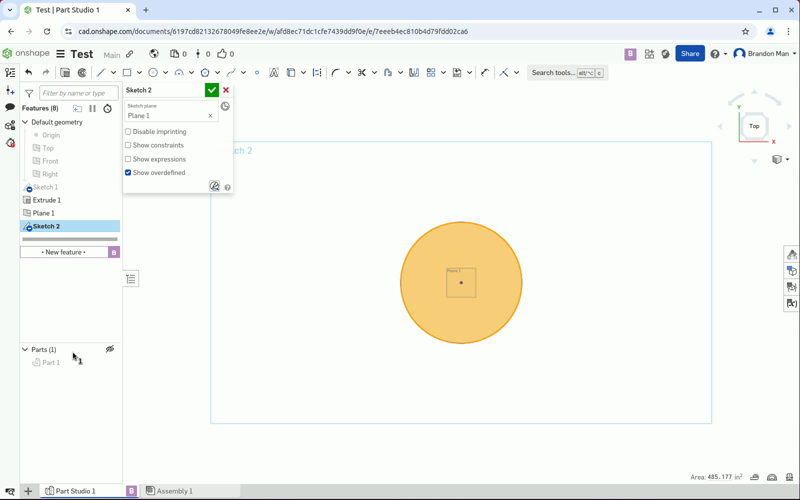
key(shift+y)
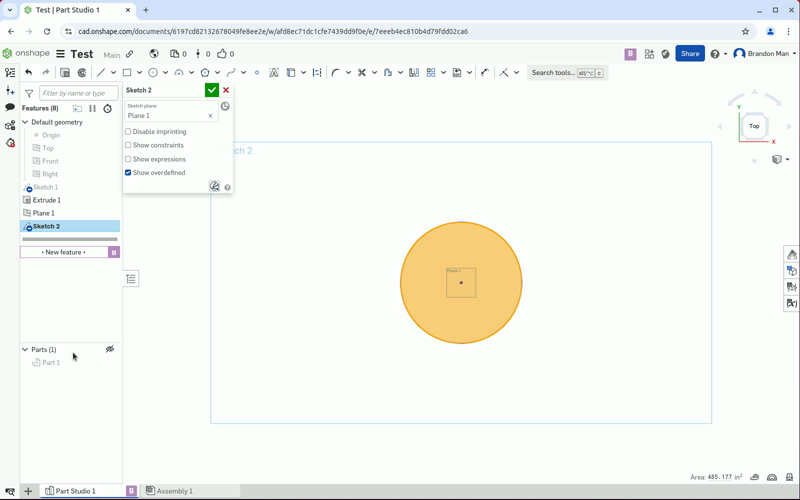
key(shift+e)
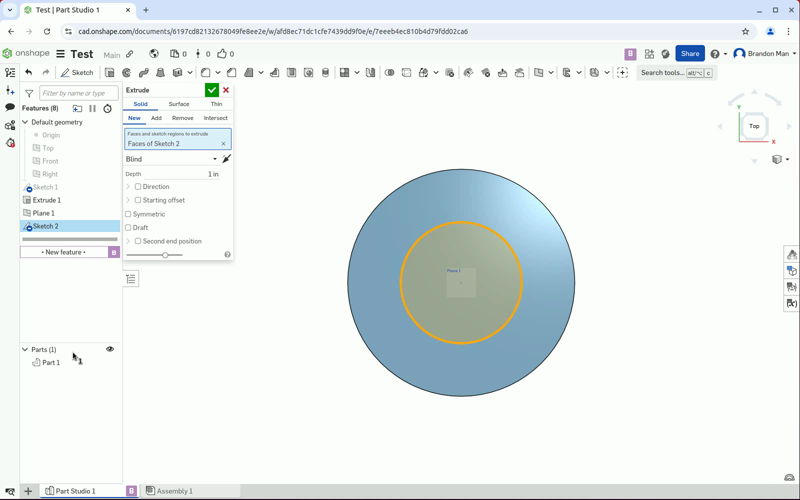
mouse_move(143, 106)
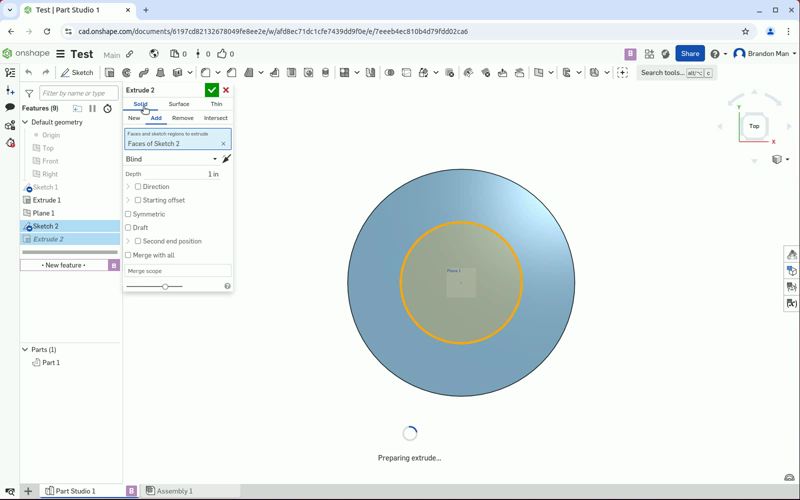
click(143, 106)
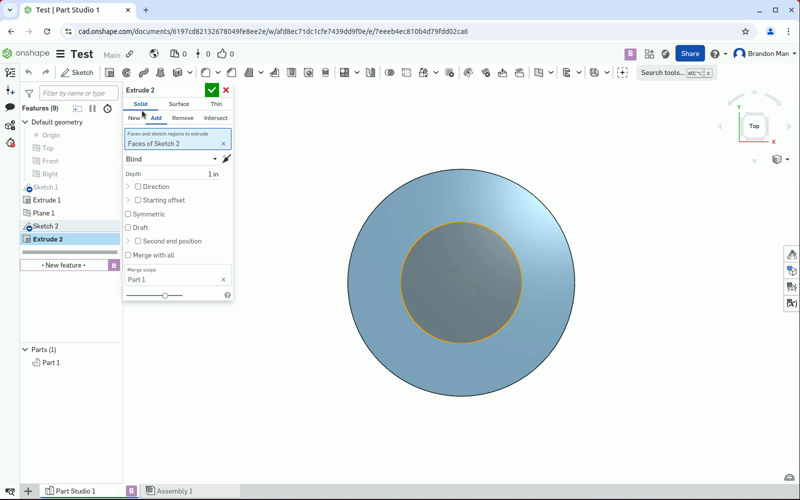
mouse_move(137, 120)
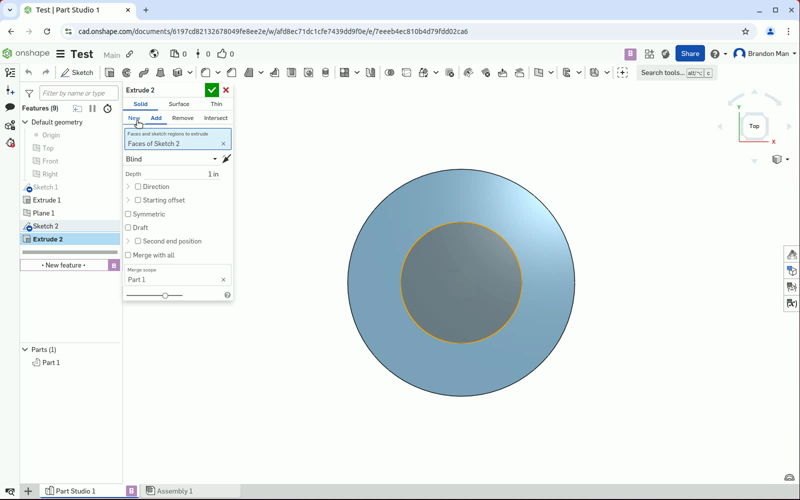
click(137, 120)
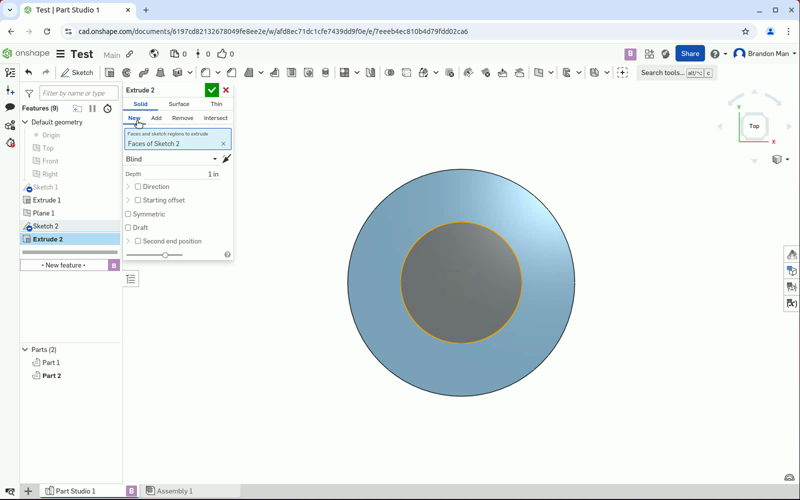
key(tab, 4)
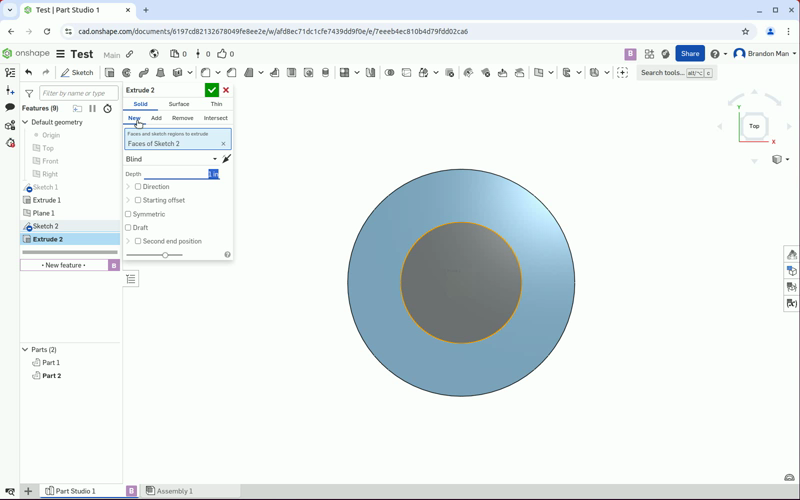
text(9.147)
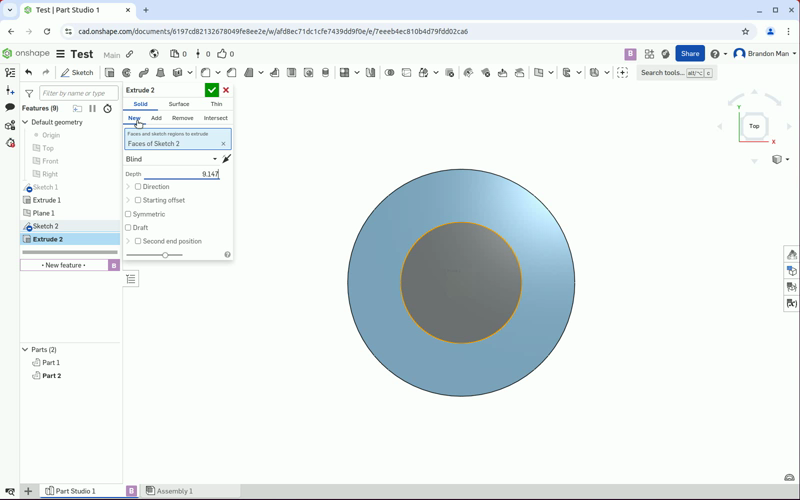
key(enter)
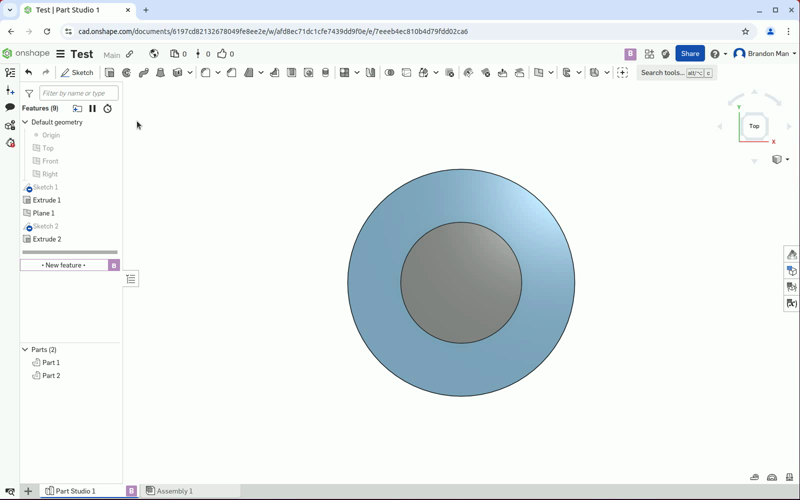
key(shift+h)
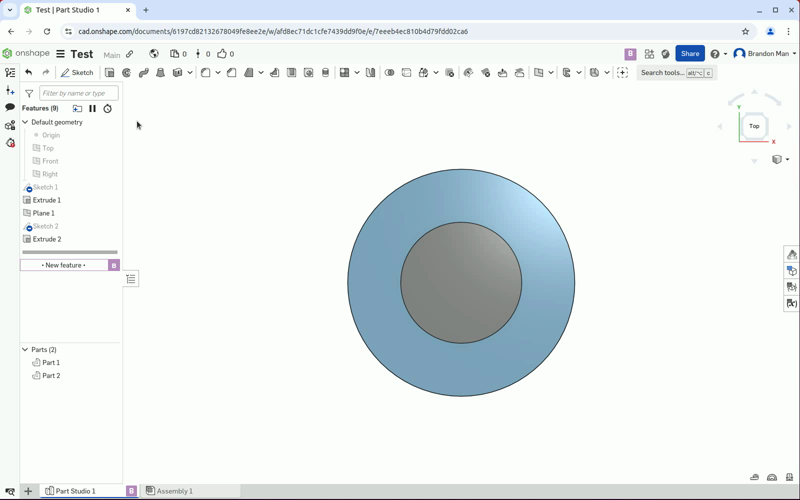
key(shift+h)
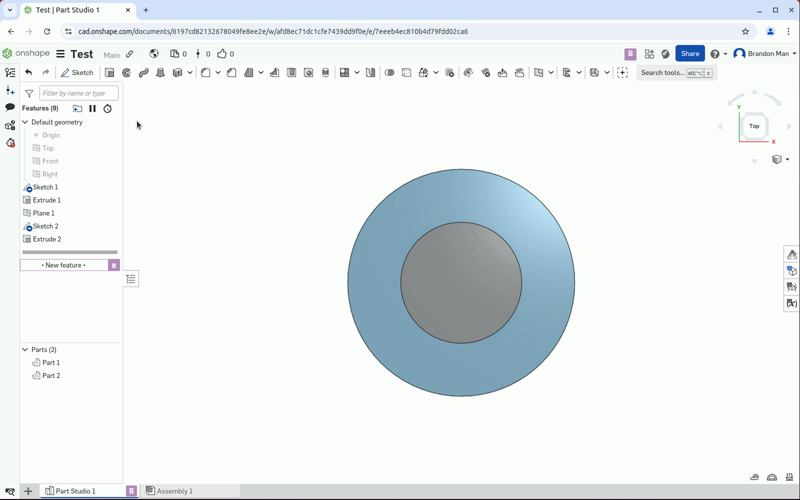
key(shift+7)
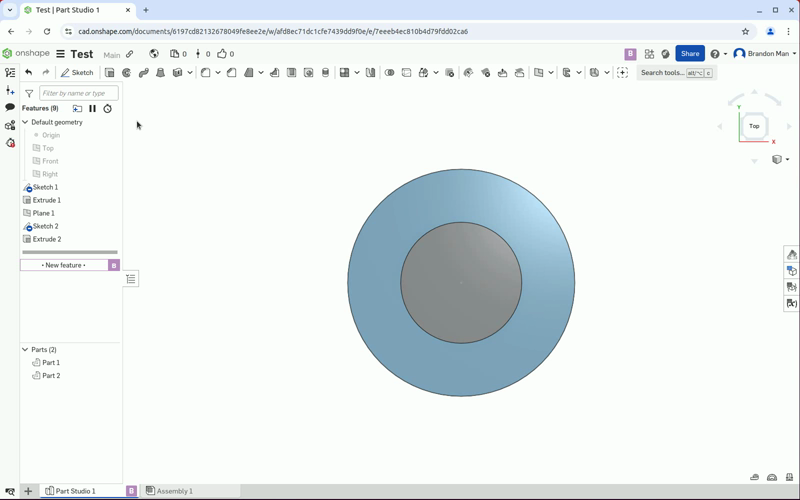
key(up, 3)
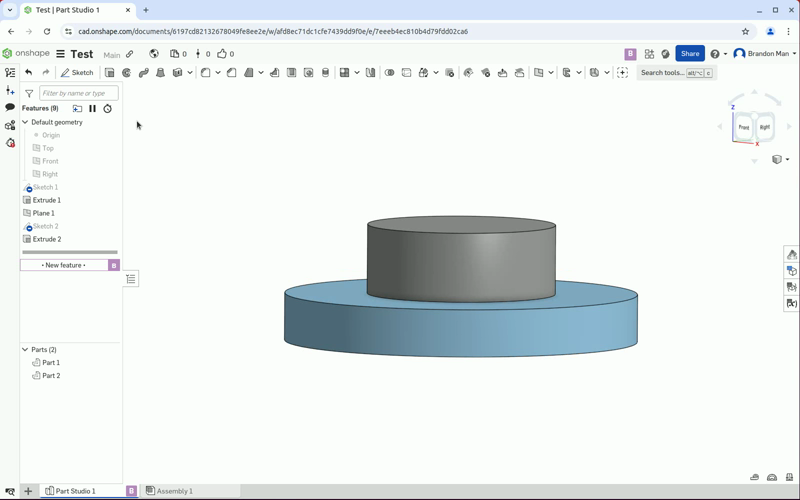
key(left, 3)
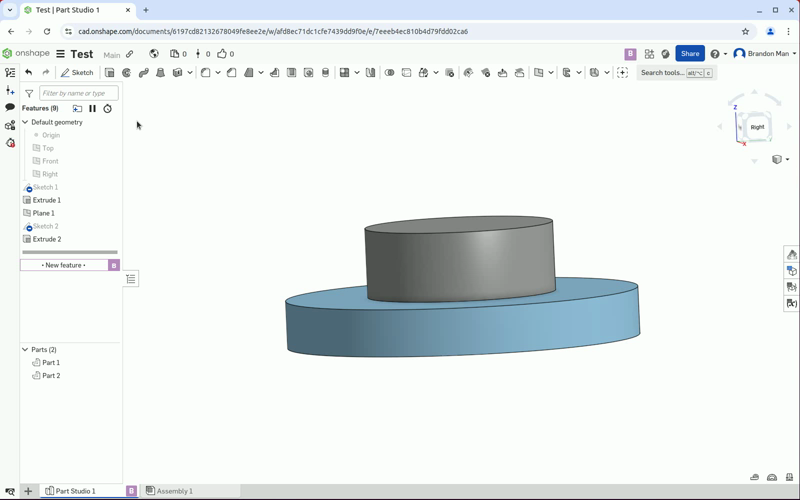
key(right, 3)
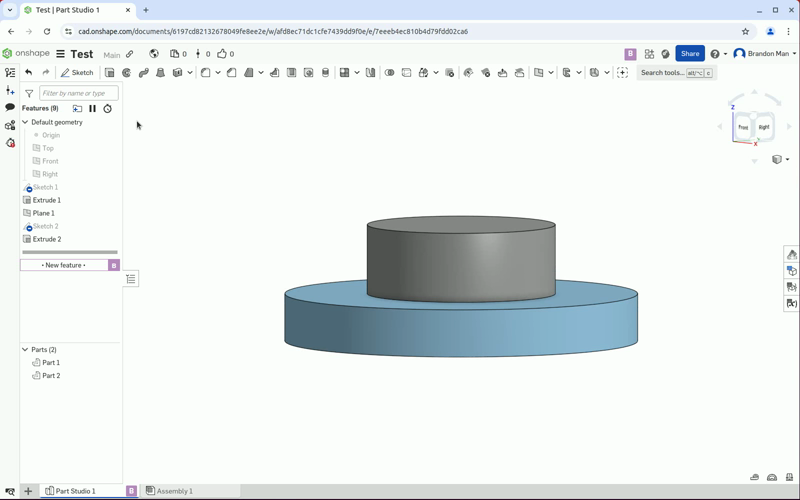
key(down, 3)
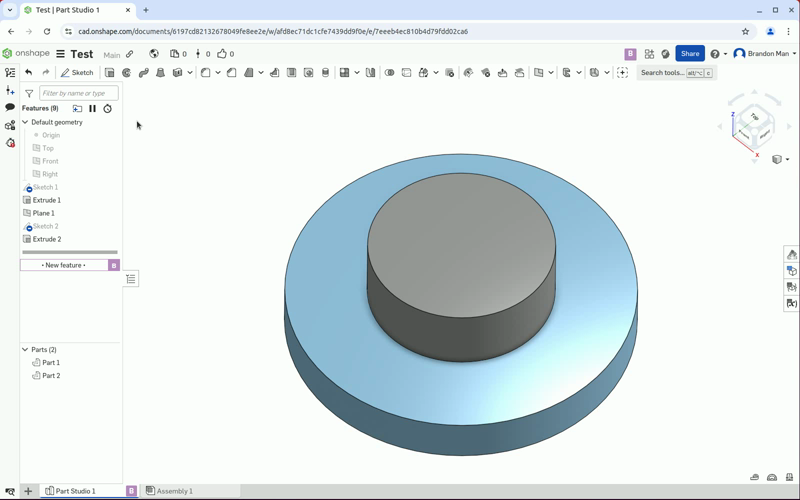
mouse_move(73, 189)
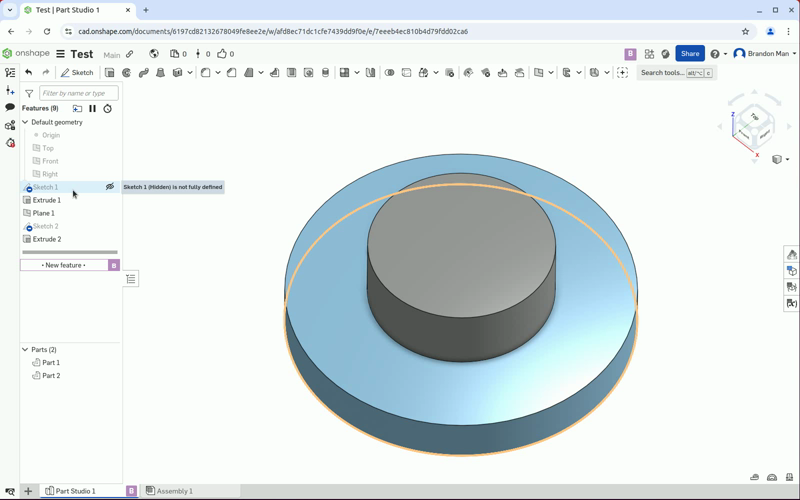
click(73, 189)